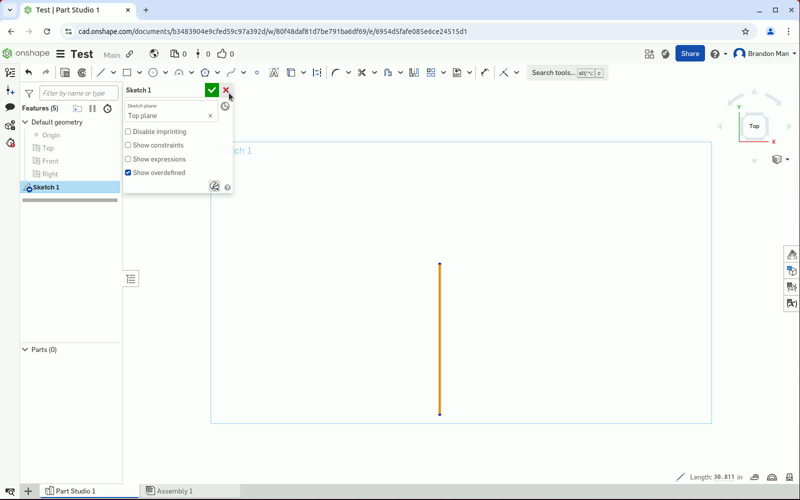
key(shift+h)
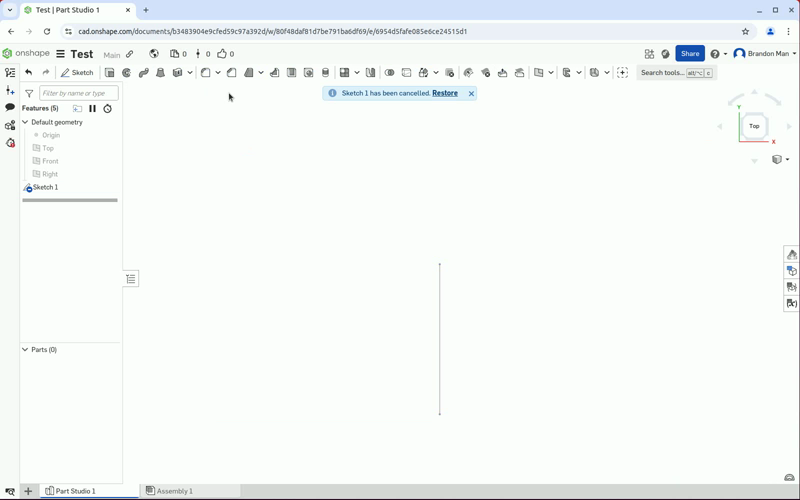
key(shift+s)
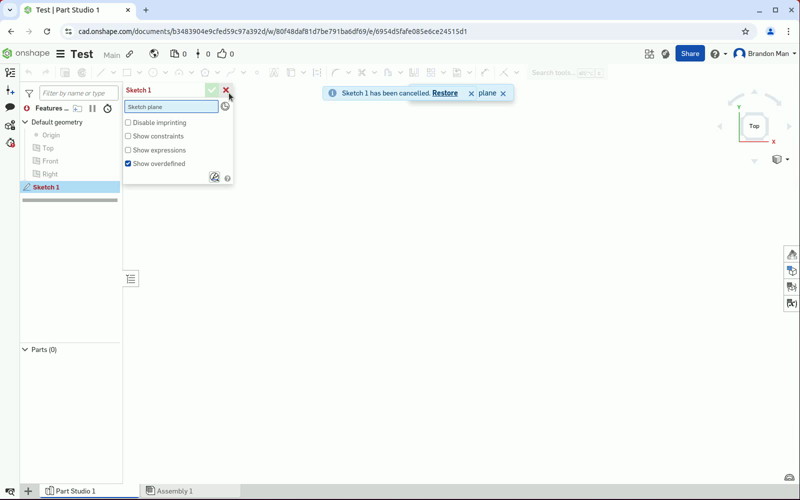
mouse_move(73, 150)
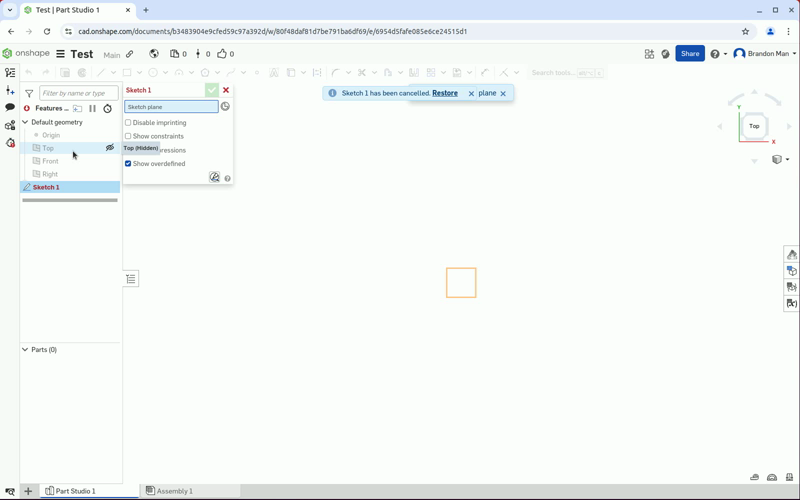
click(73, 150)
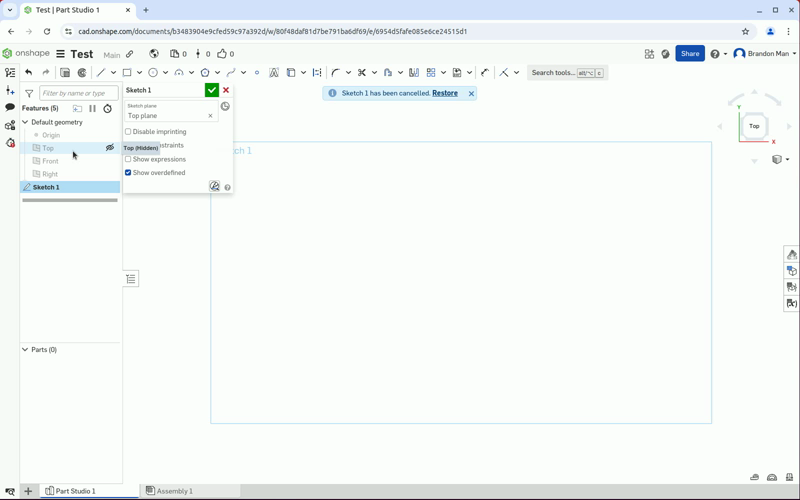
mouse_move(73, 352)
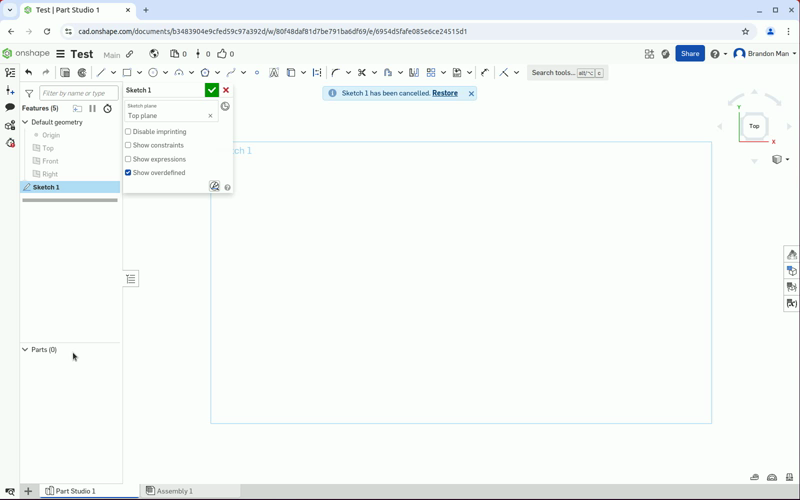
key(y)
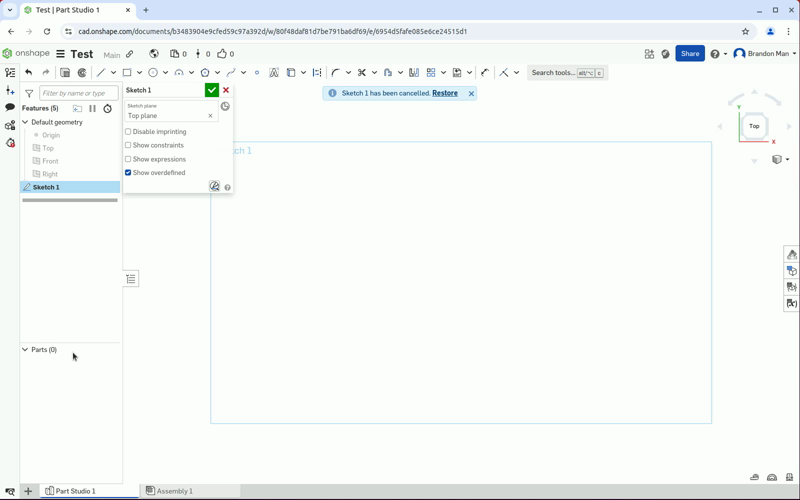
key(c)
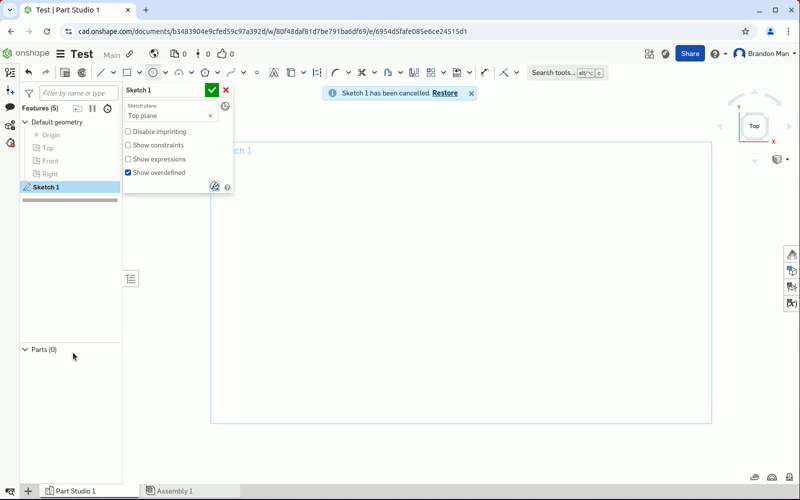
key_down(shift)
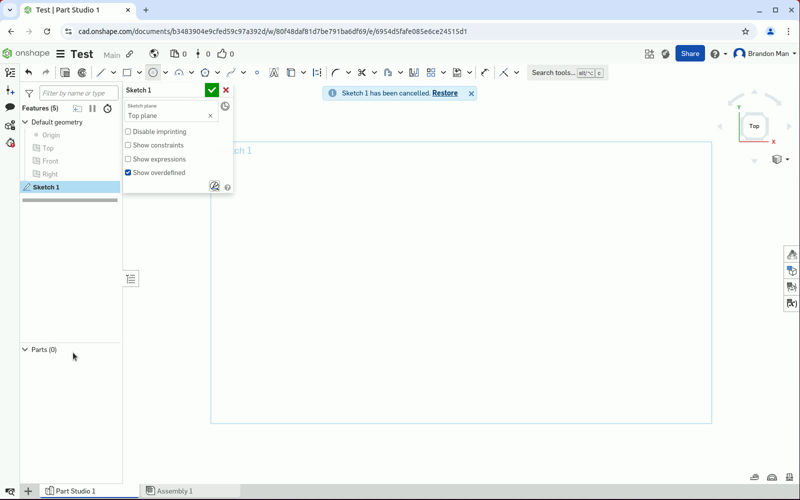
mouse_move(460, 282)
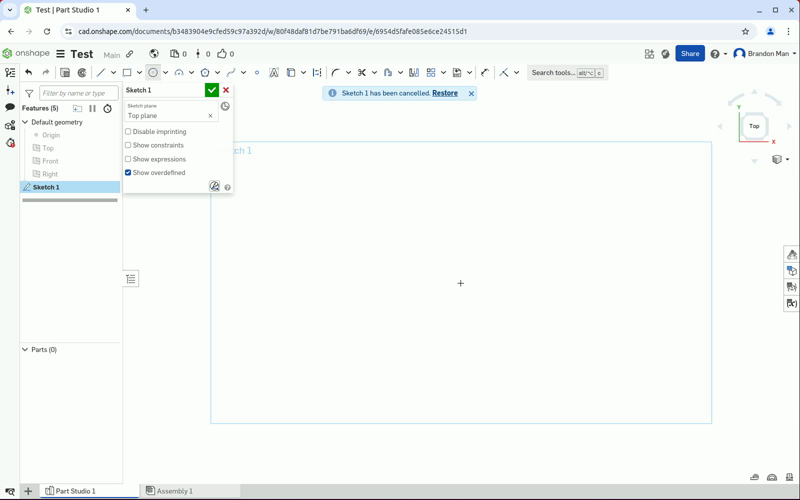
click(460, 282)
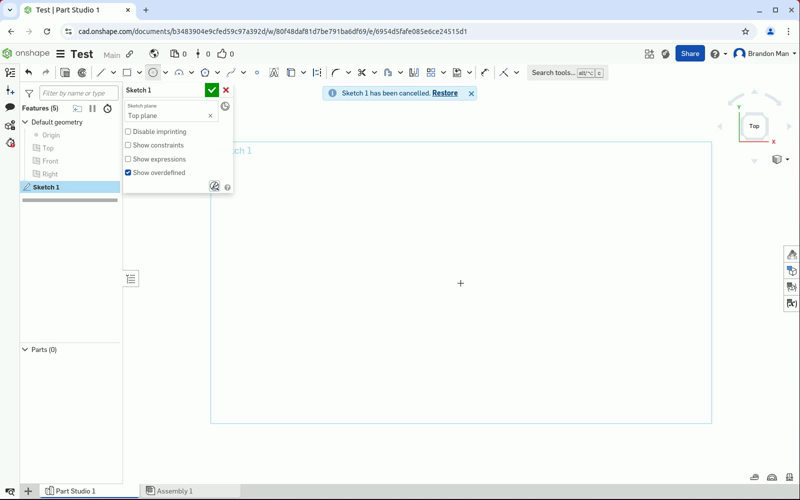
key_up(shift)
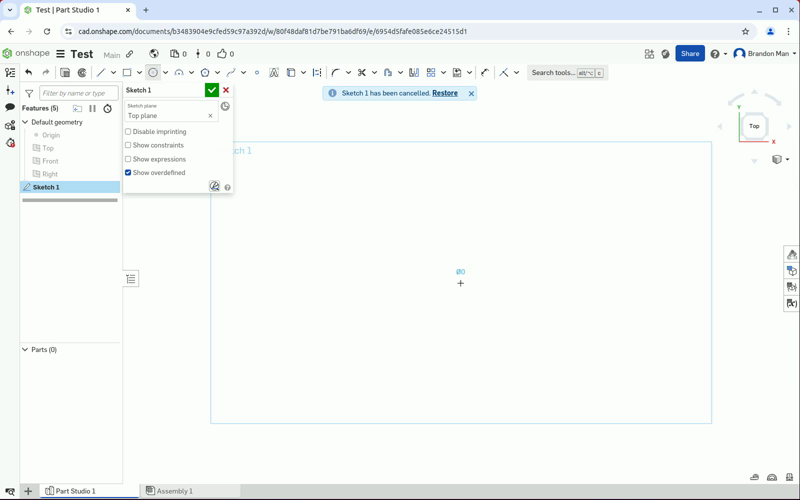
mouse_move(533, 282)
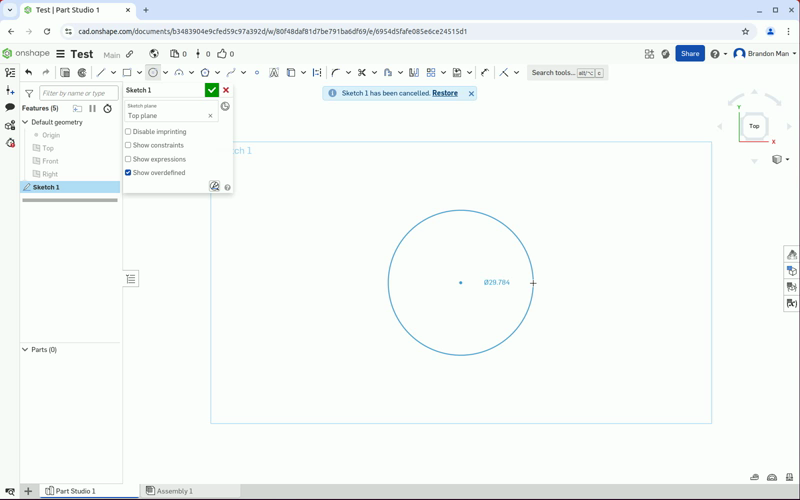
click(533, 282)
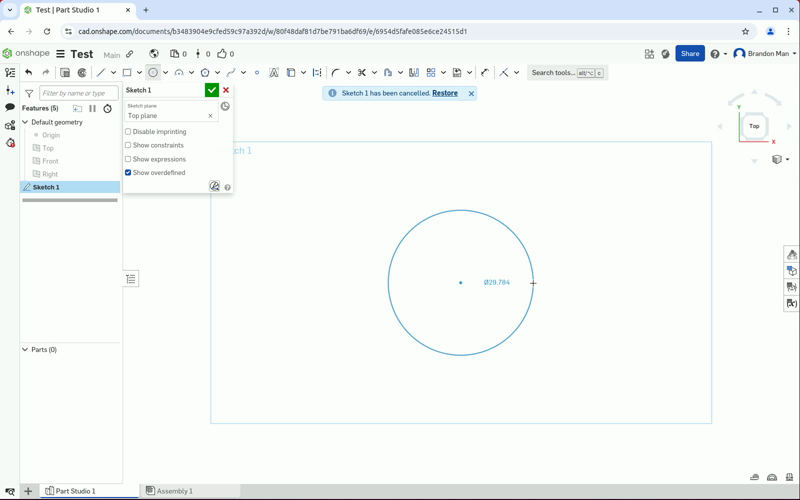
key(esc)
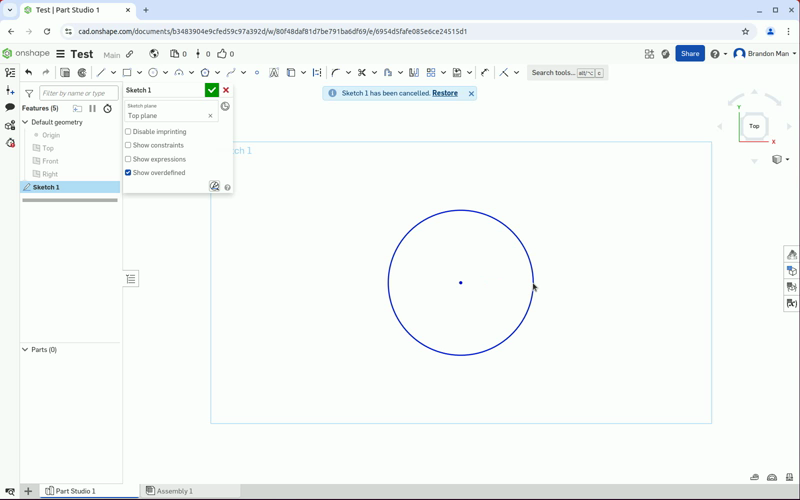
mouse_move(444, 247)
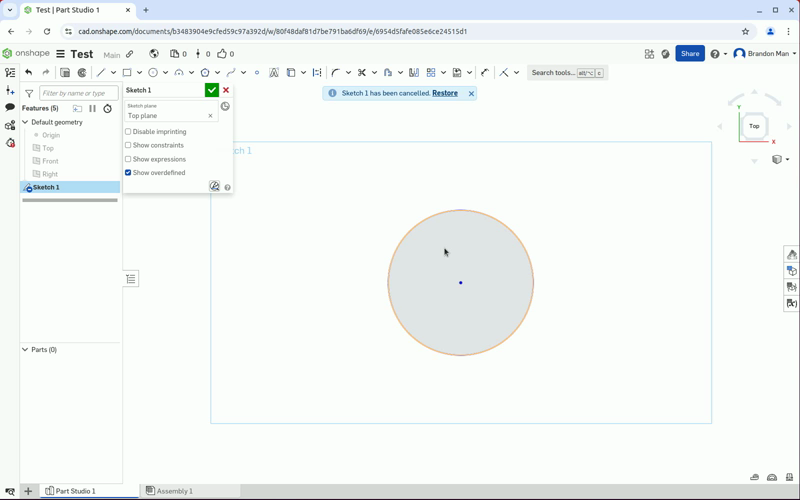
click(444, 247)
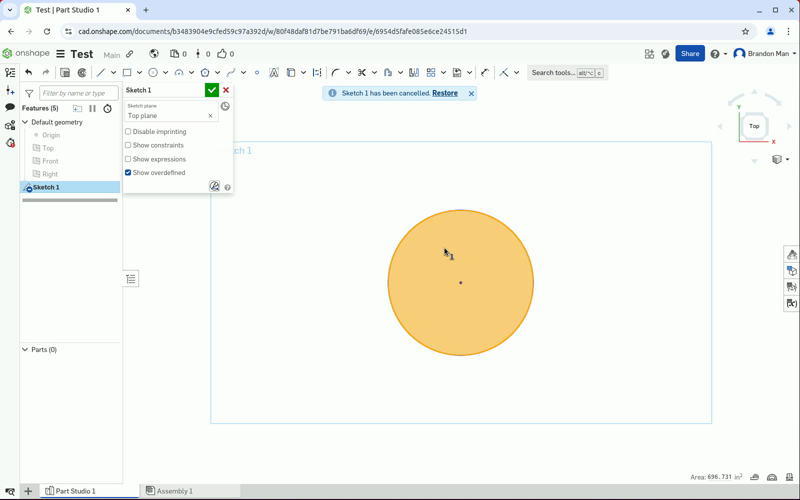
mouse_move(73, 352)
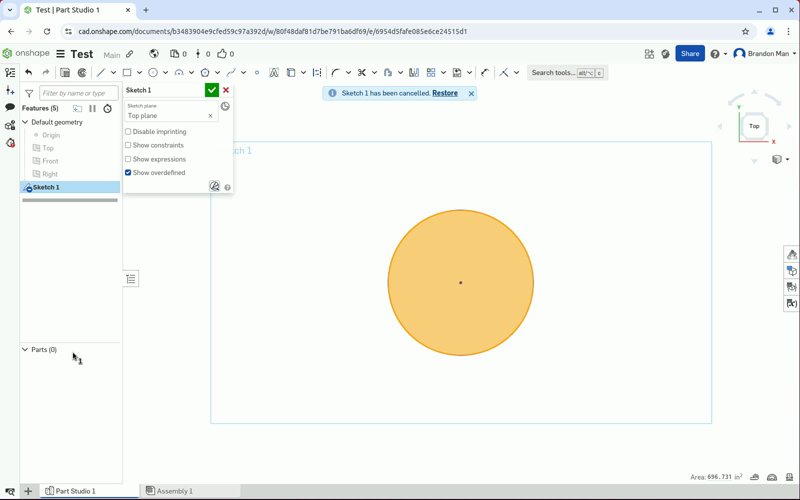
key(shift+y)
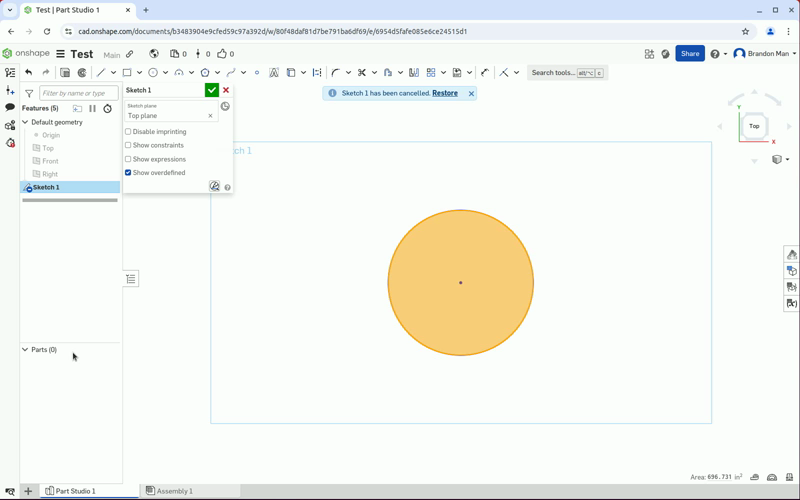
key(shift+e)
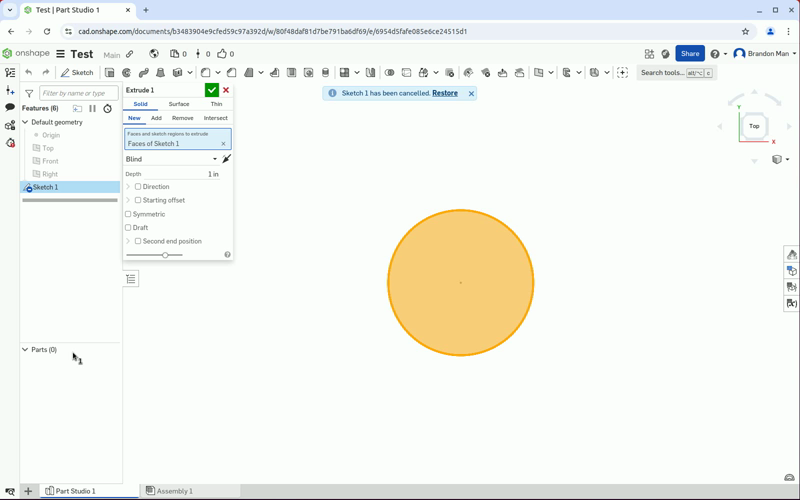
mouse_move(143, 106)
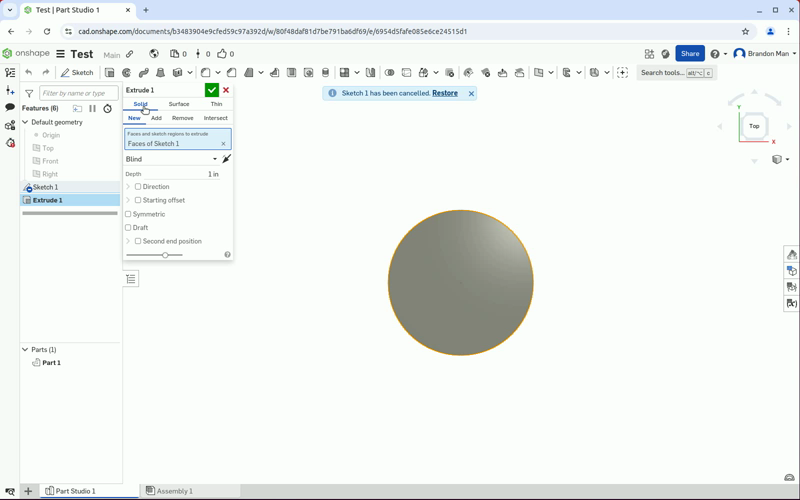
click(143, 106)
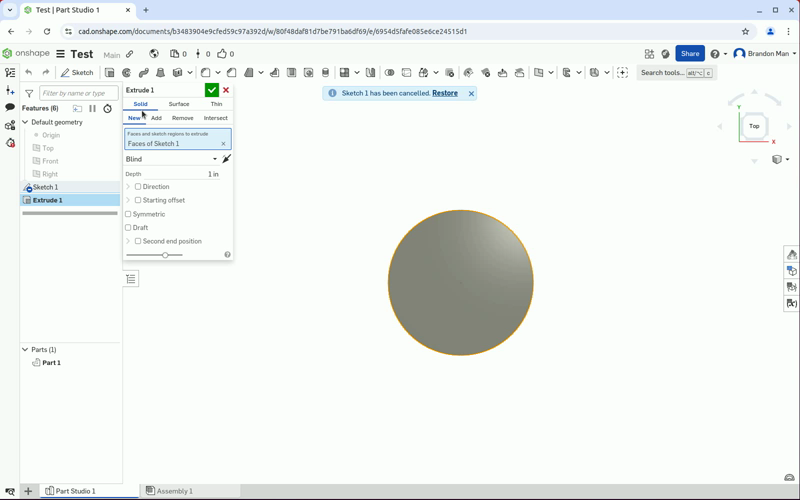
mouse_move(137, 120)
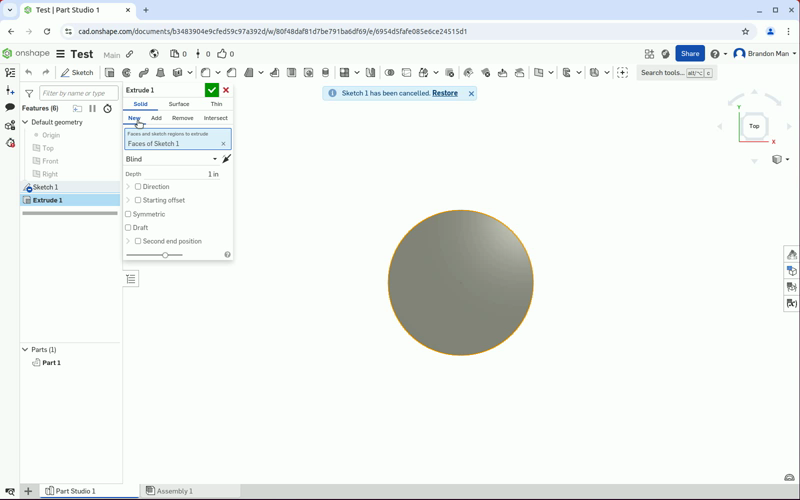
click(137, 120)
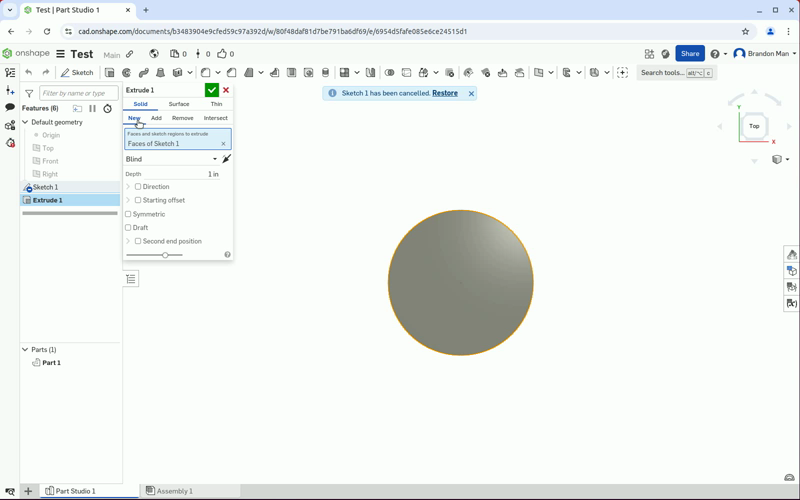
key(tab, 4)
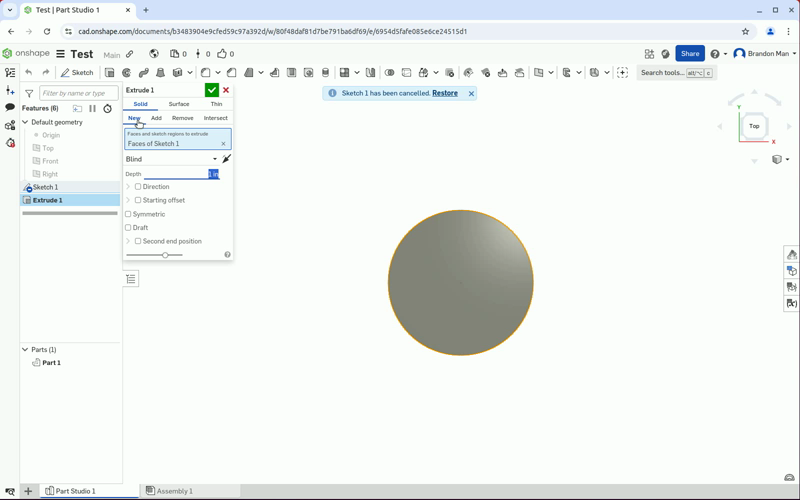
text(8.184)
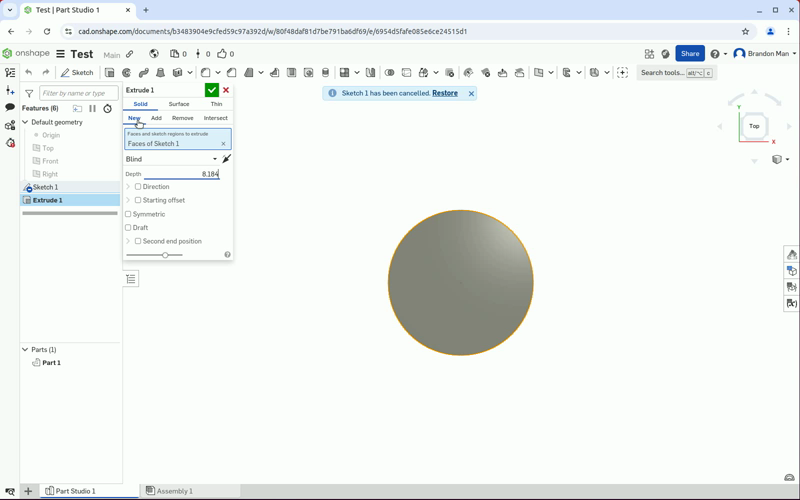
key(enter)
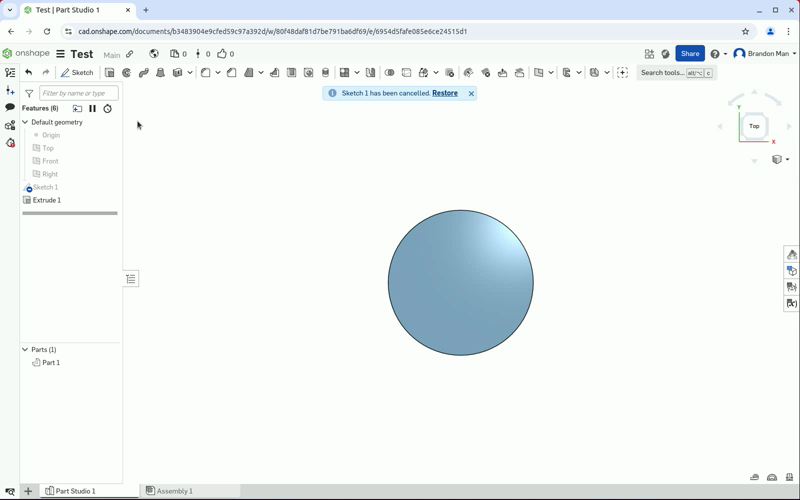
key(shift+h)
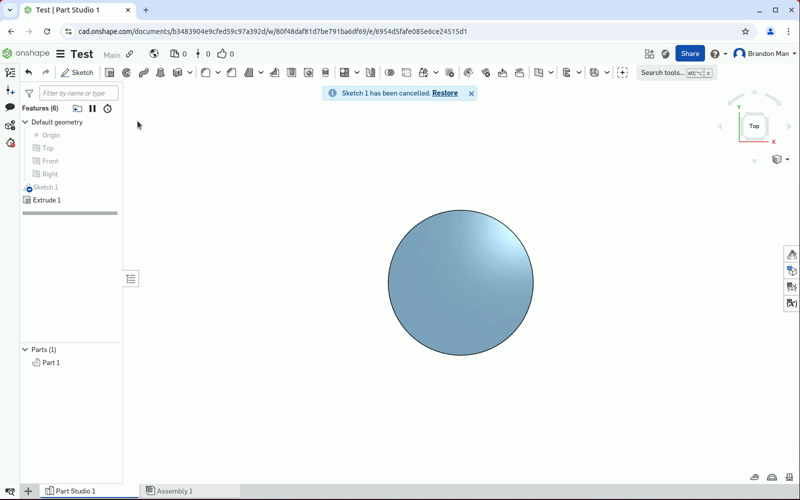
key(shift+h)
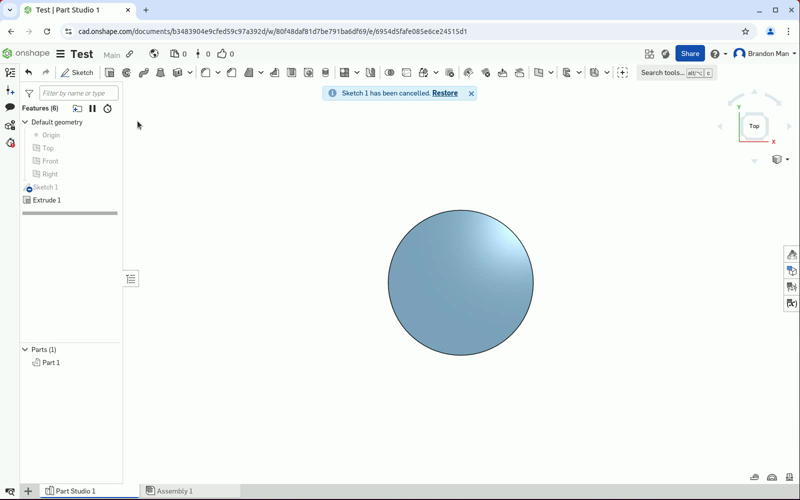
mouse_move(73, 189)
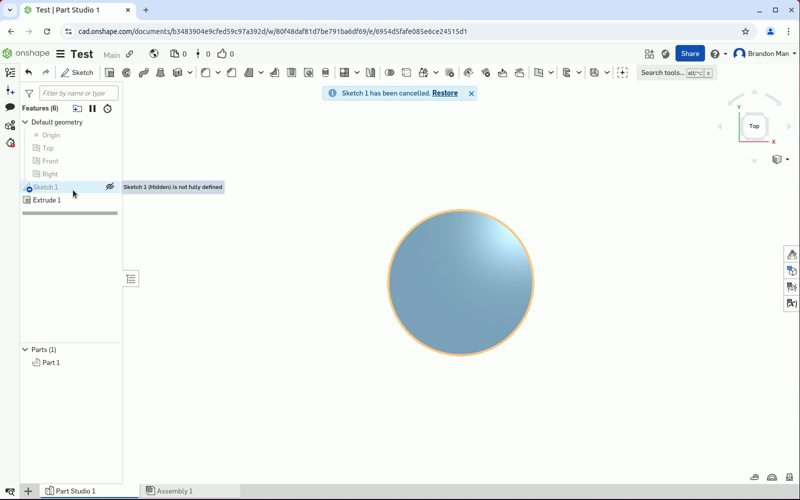
click(73, 189)
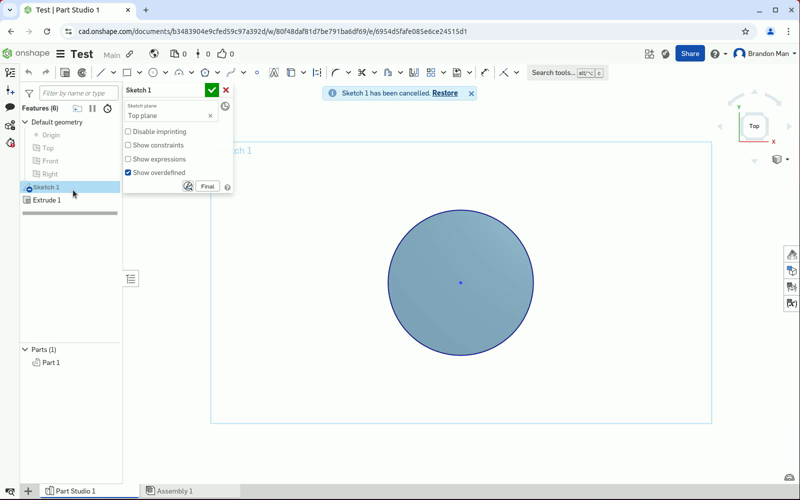
mouse_move(229, 92)
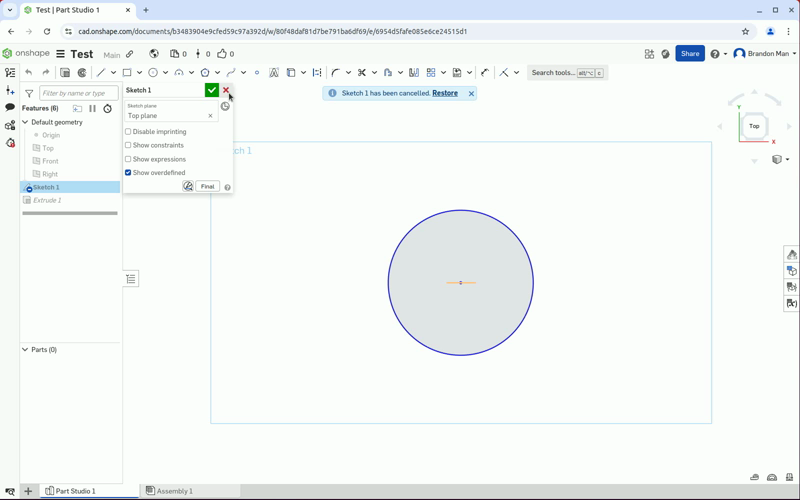
click(229, 92)
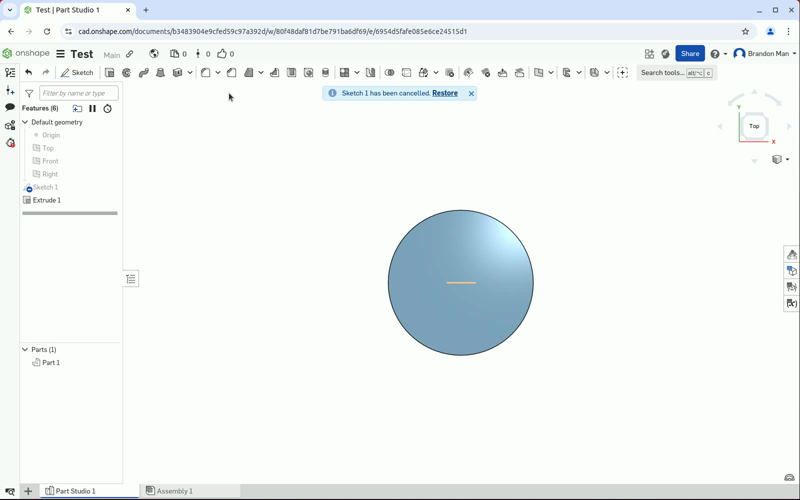
mouse_move(541, 75)
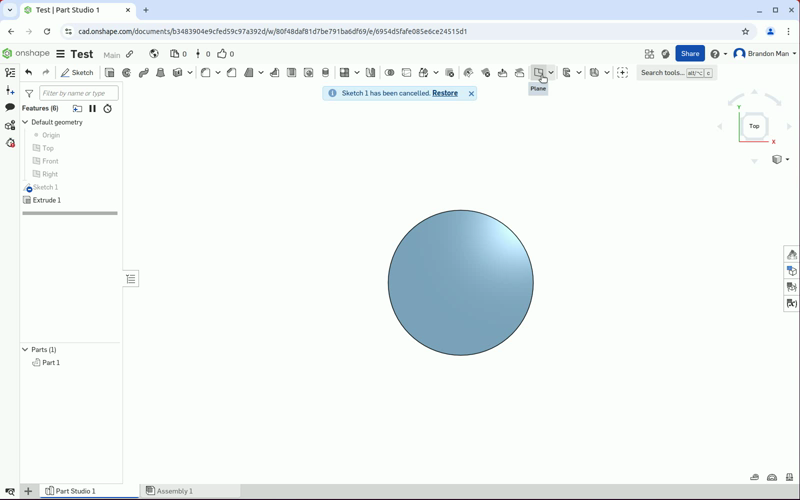
click(541, 75)
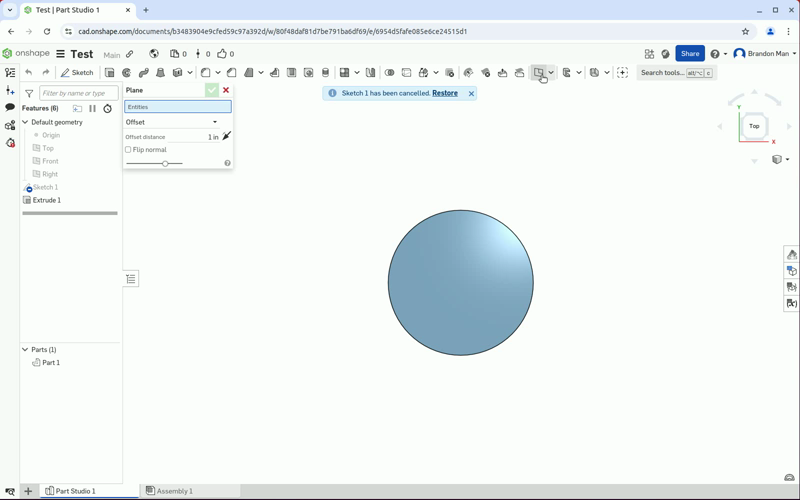
mouse_move(73, 150)
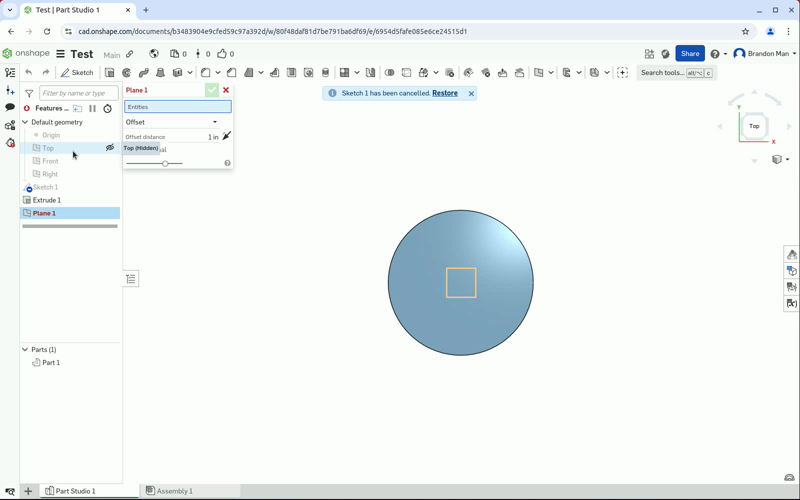
click(73, 150)
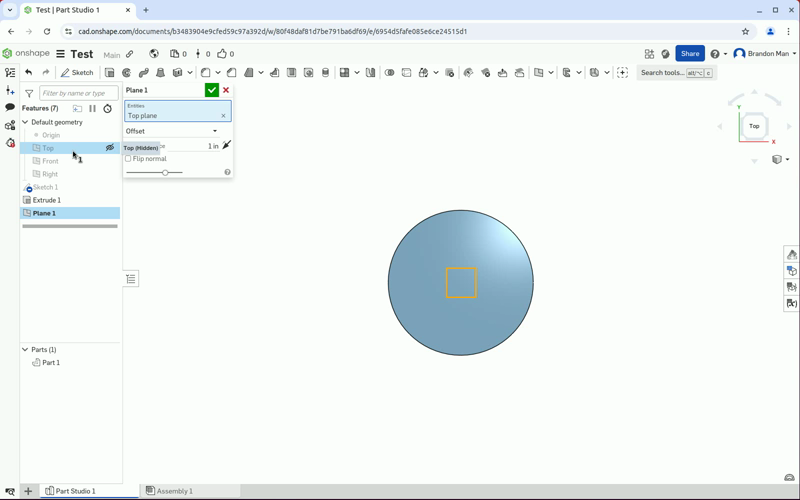
key(tab, 2)
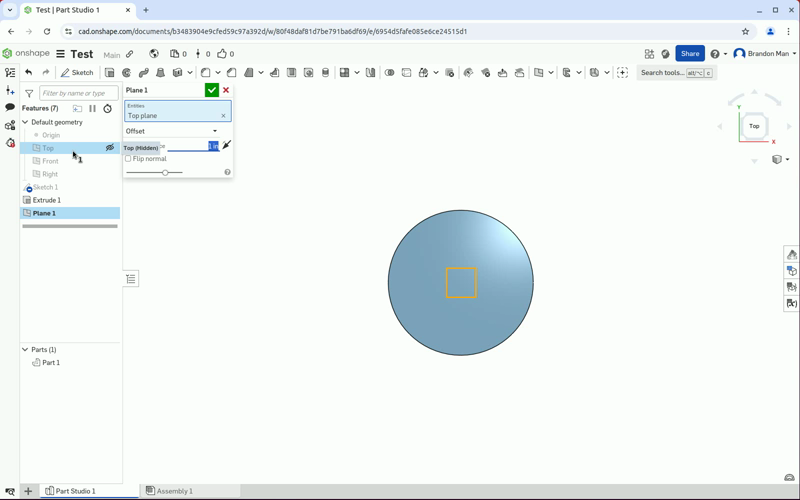
text(8.196)
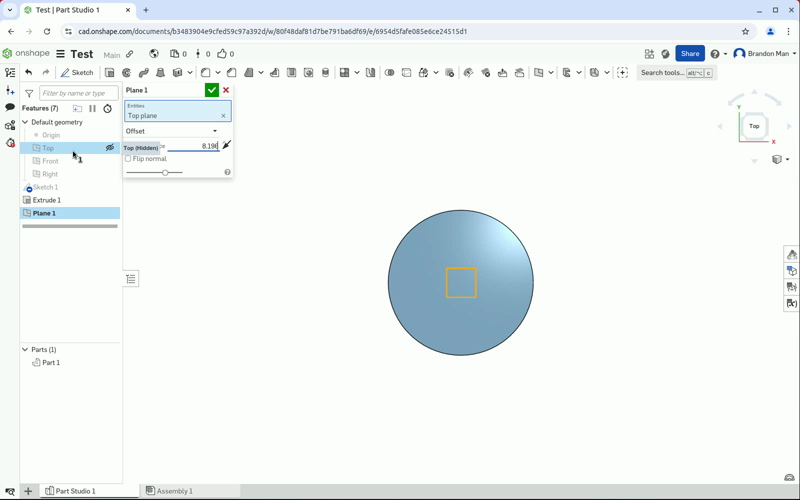
key(enter, 2)
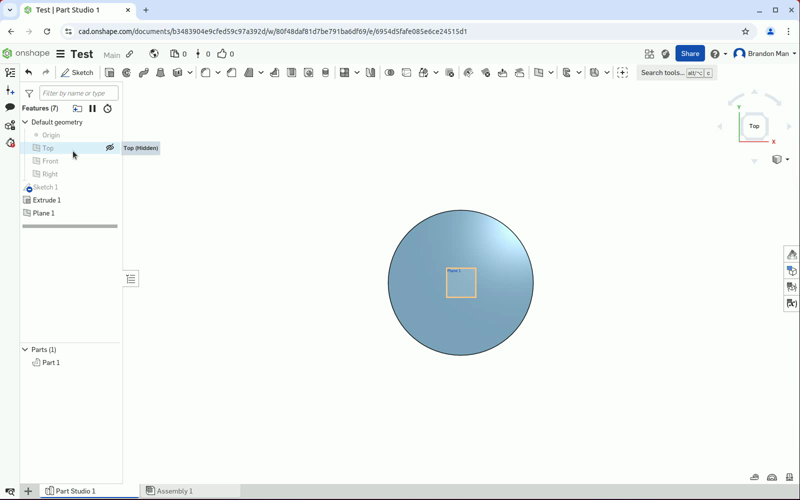
key(shift+s)
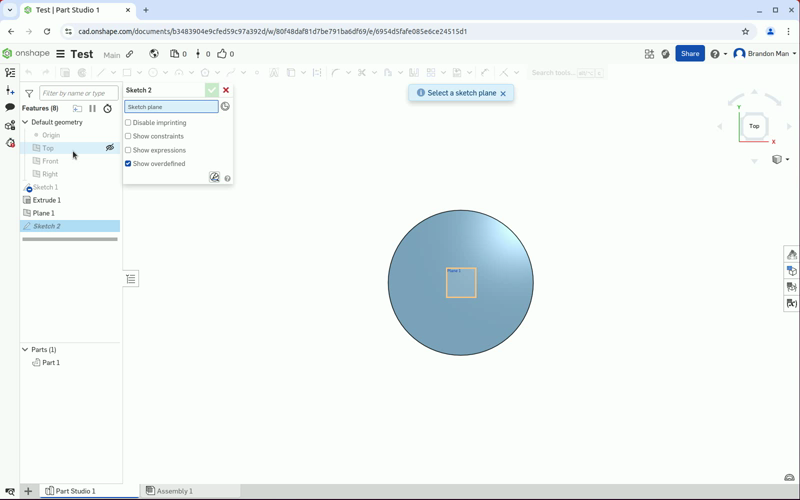
mouse_move(73, 215)
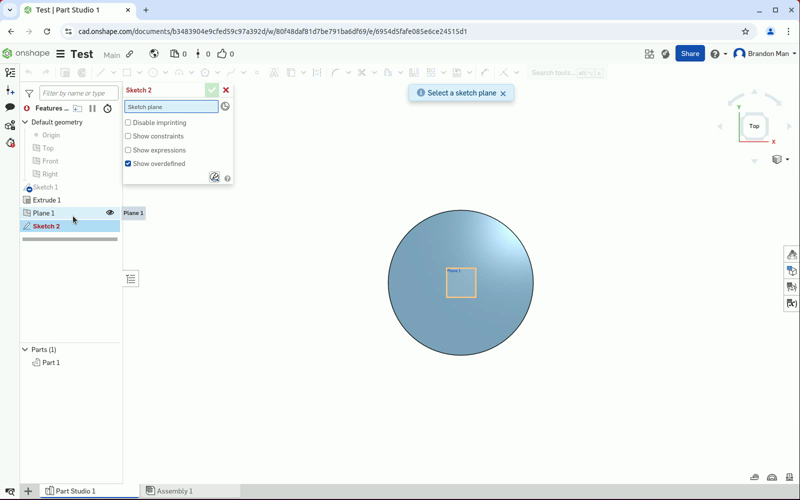
click(73, 215)
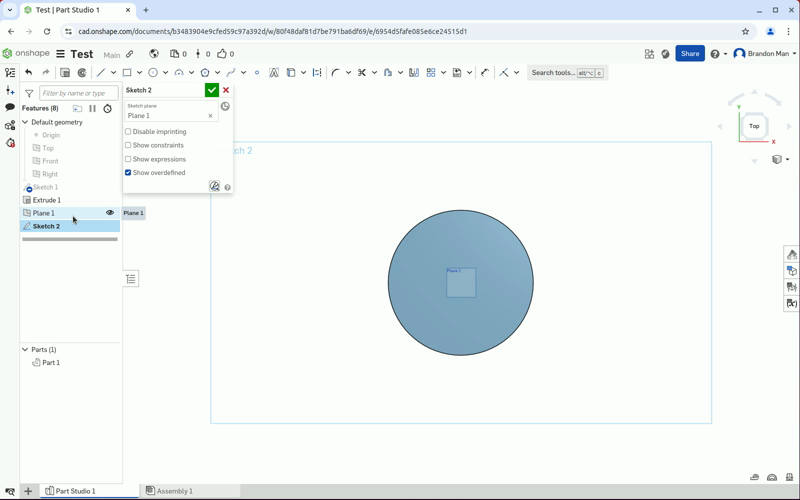
mouse_move(73, 352)
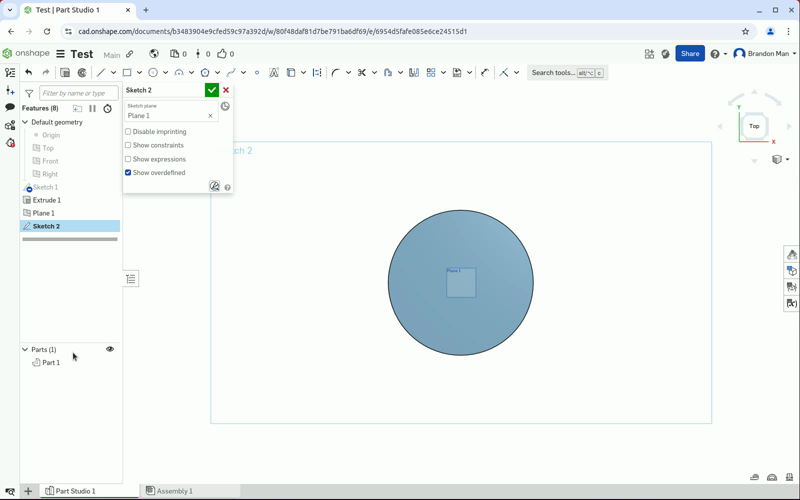
key(y)
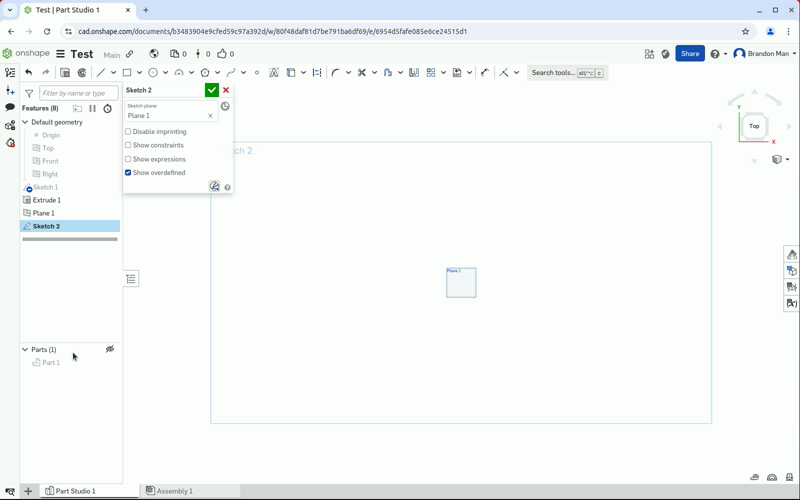
key(c)
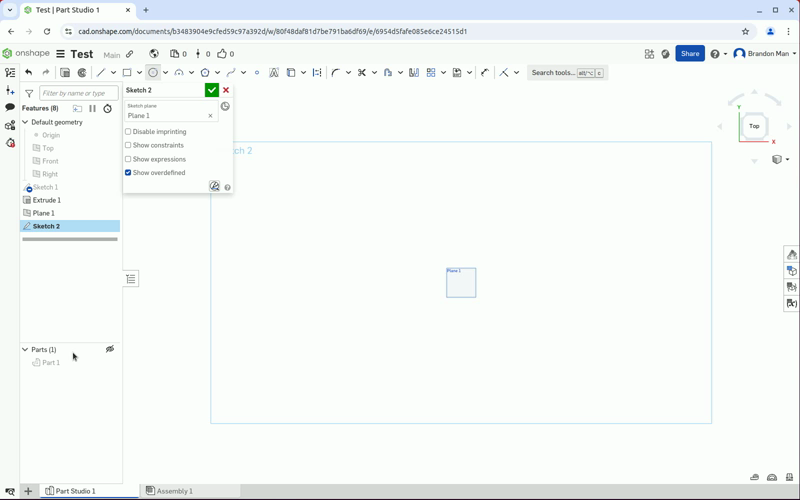
key_down(shift)
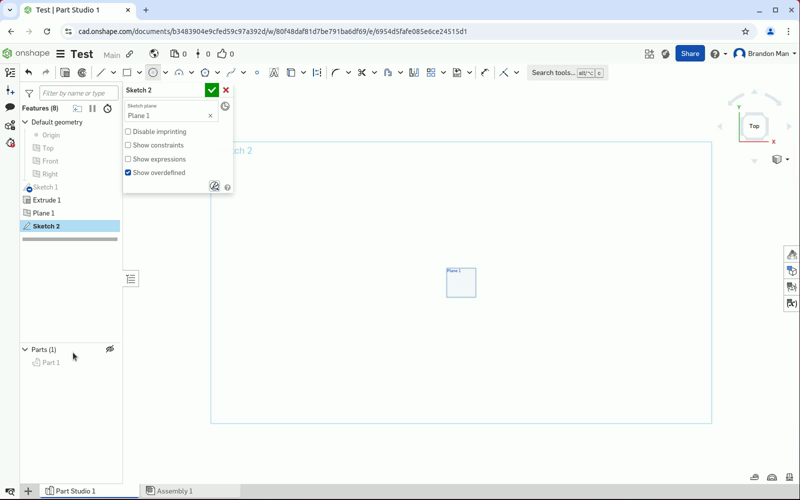
mouse_move(460, 282)
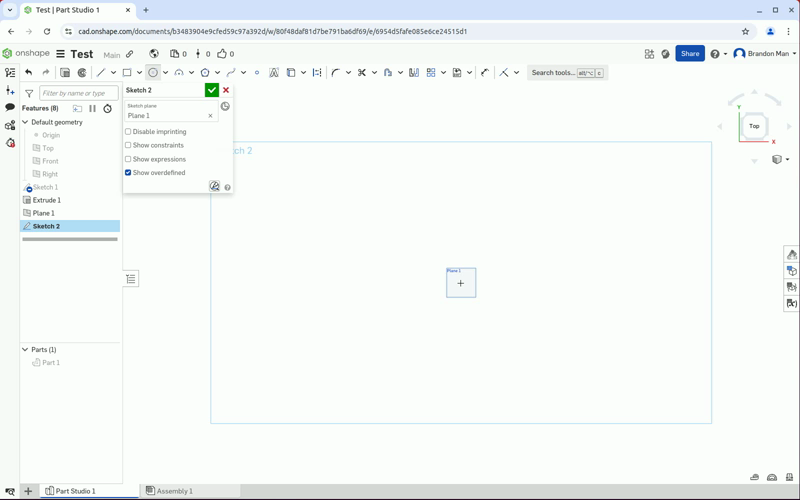
click(460, 282)
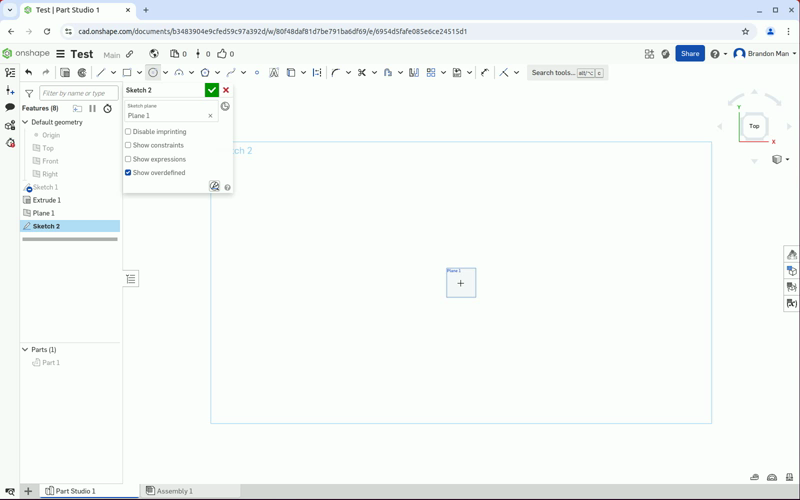
key_up(shift)
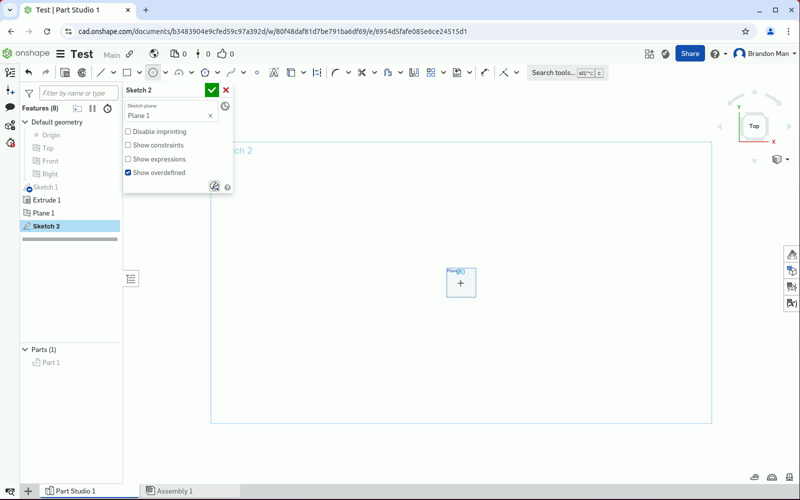
mouse_move(511, 282)
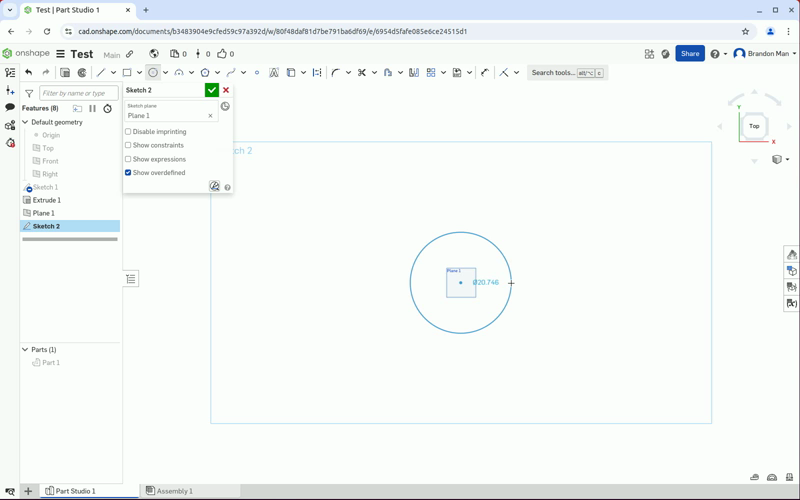
click(511, 282)
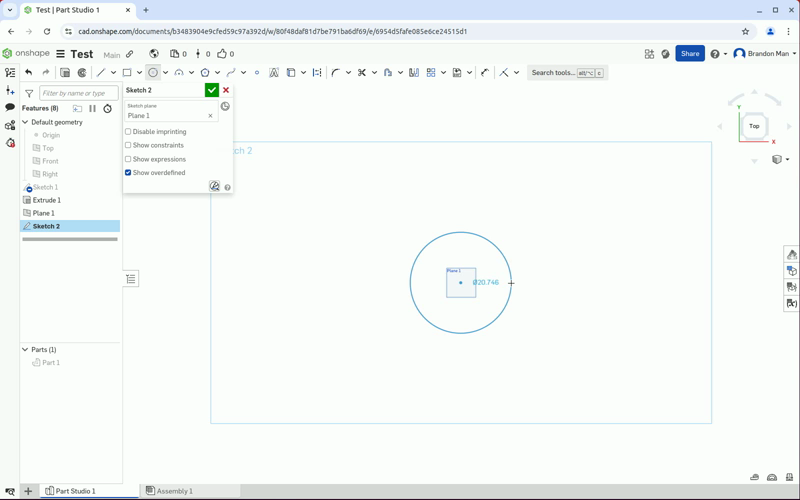
key(esc)
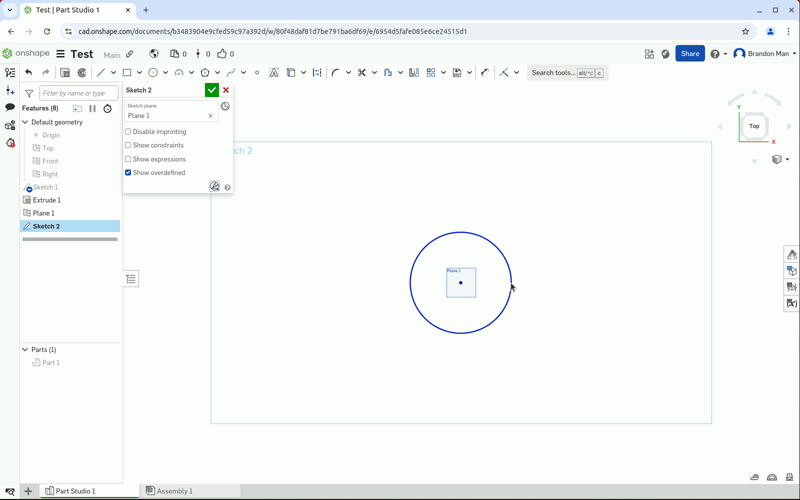
mouse_move(441, 264)
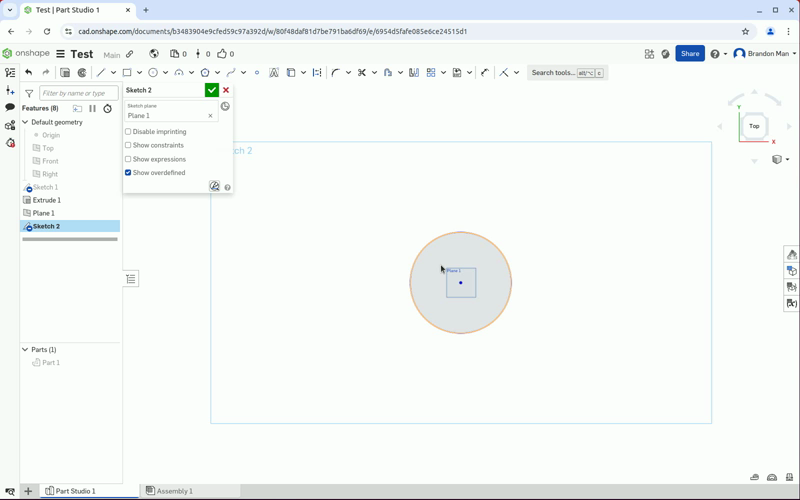
click(441, 264)
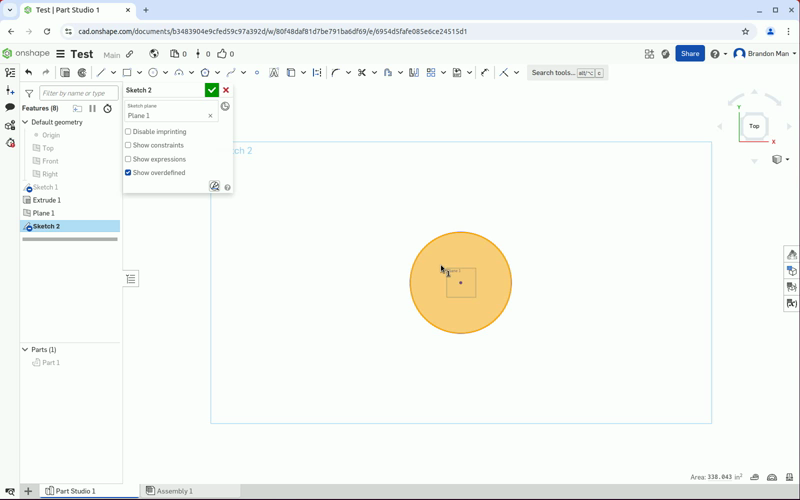
mouse_move(73, 352)
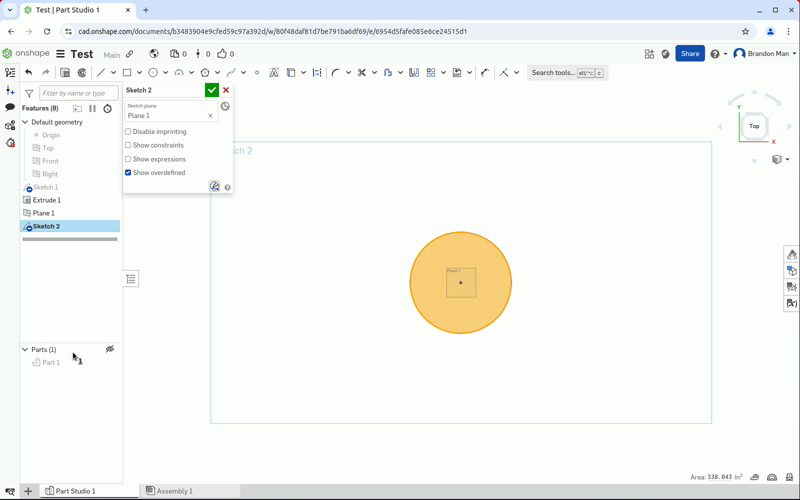
key(shift+y)
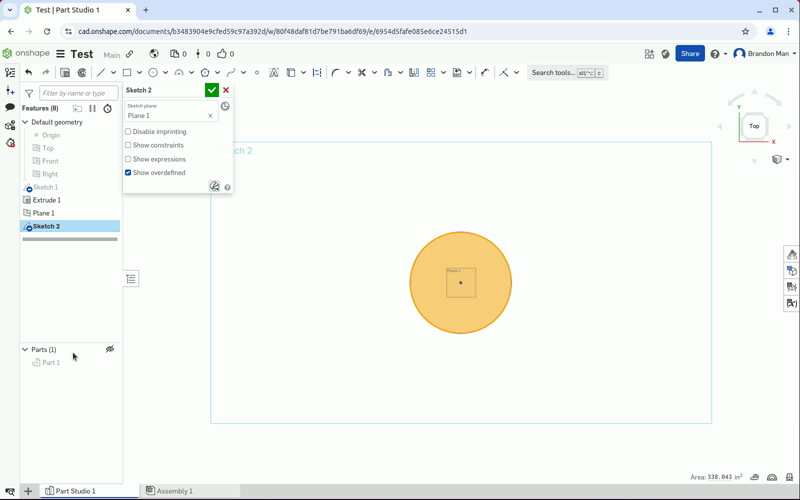
key(shift+e)
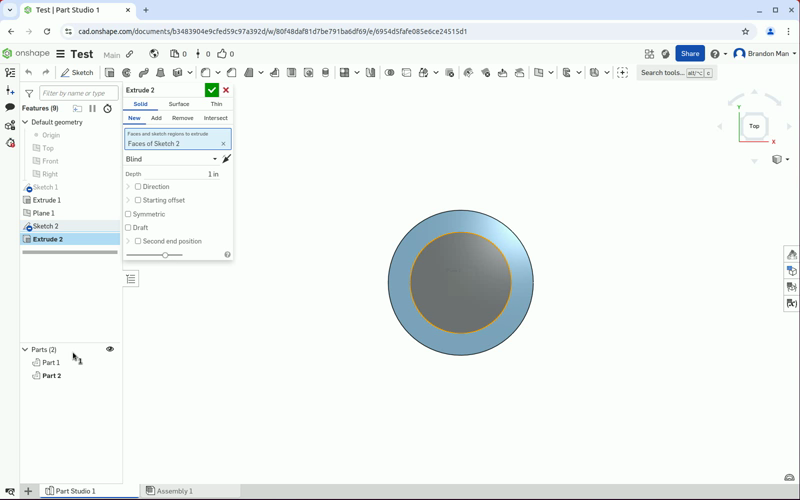
mouse_move(143, 106)
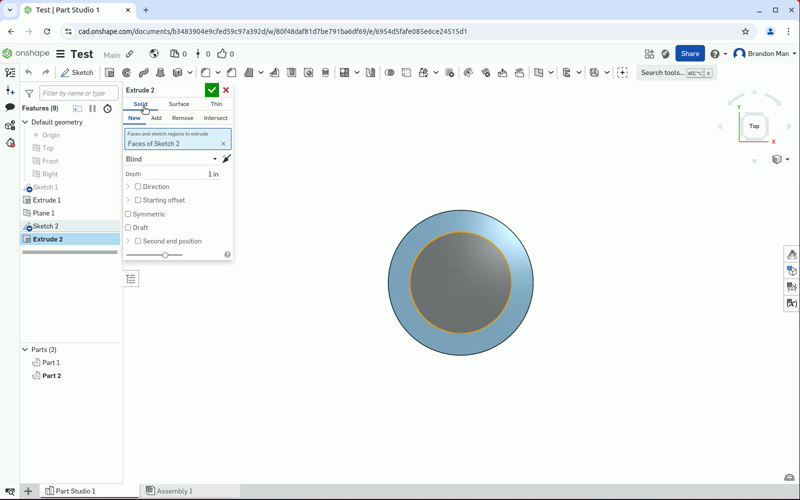
click(143, 106)
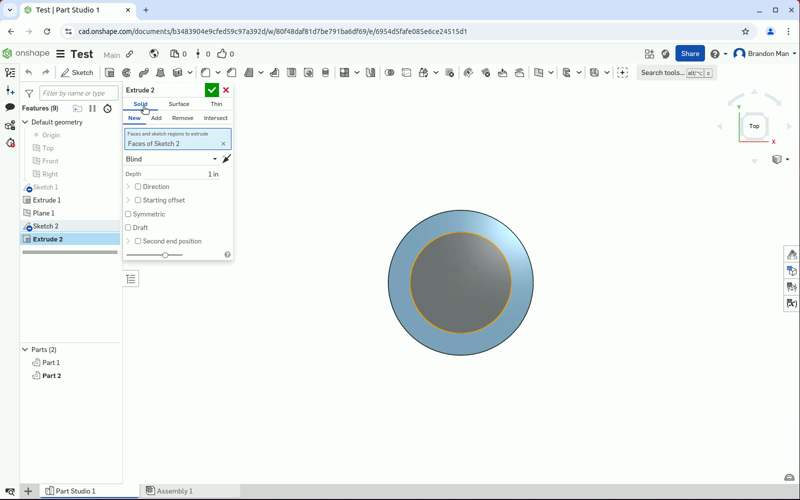
mouse_move(137, 120)
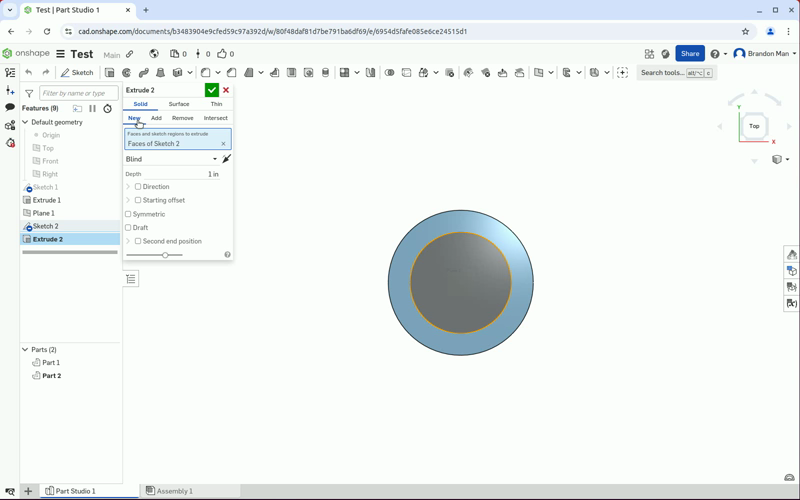
click(137, 120)
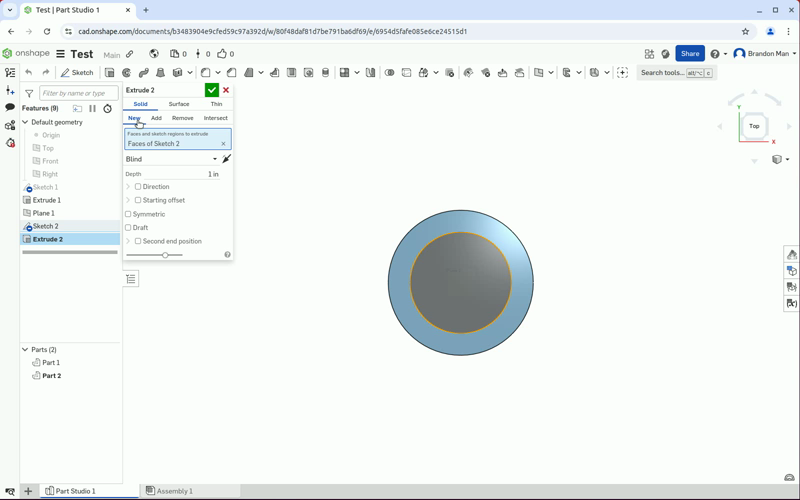
key(tab, 4)
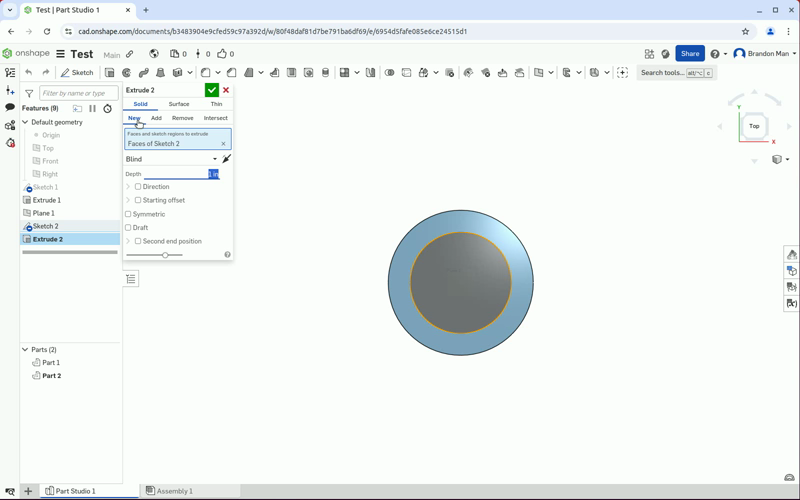
text(11.554)
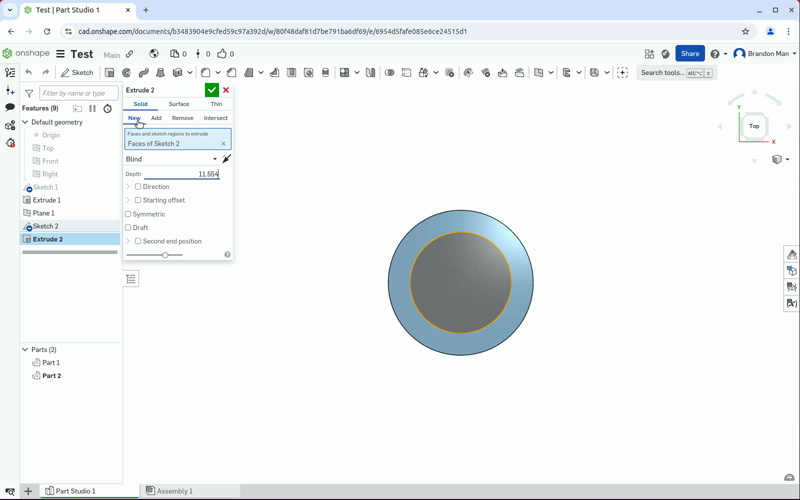
key(enter)
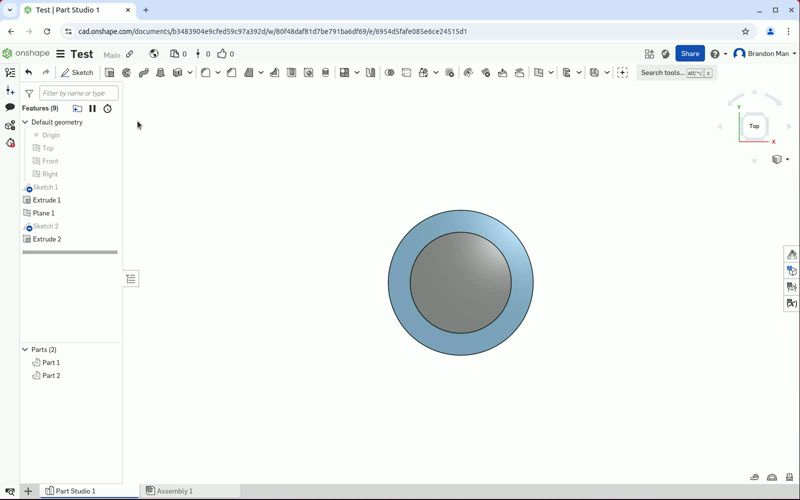
key(shift+h)
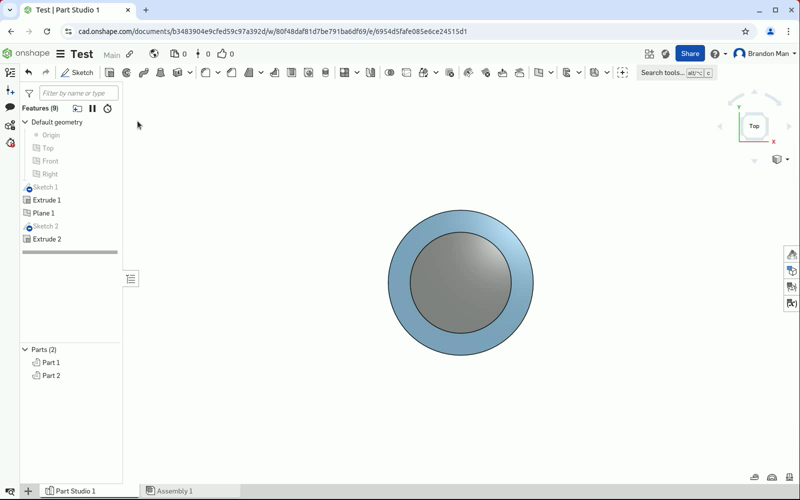
key(shift+h)
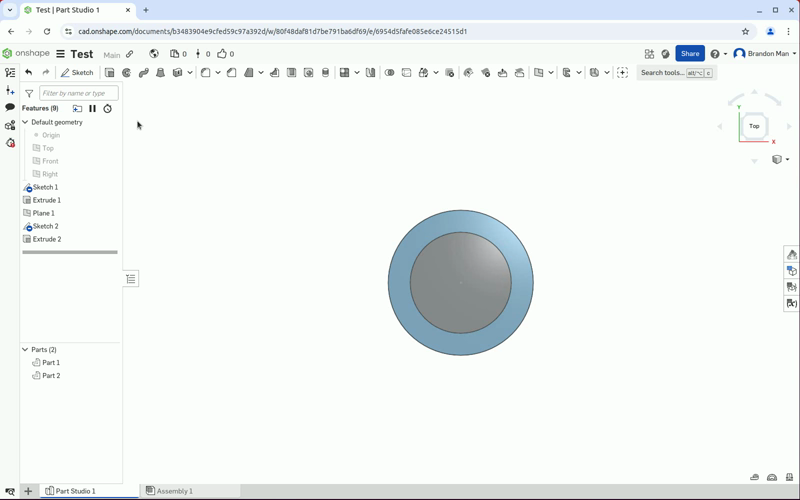
key(shift+7)
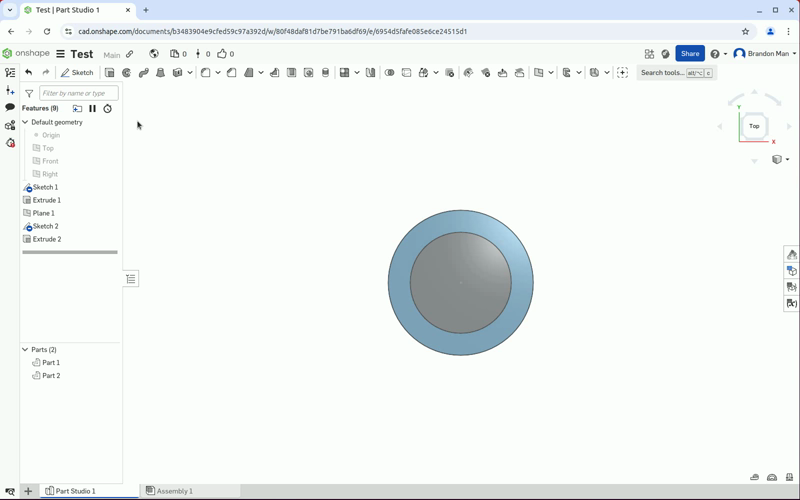
key(up, 3)
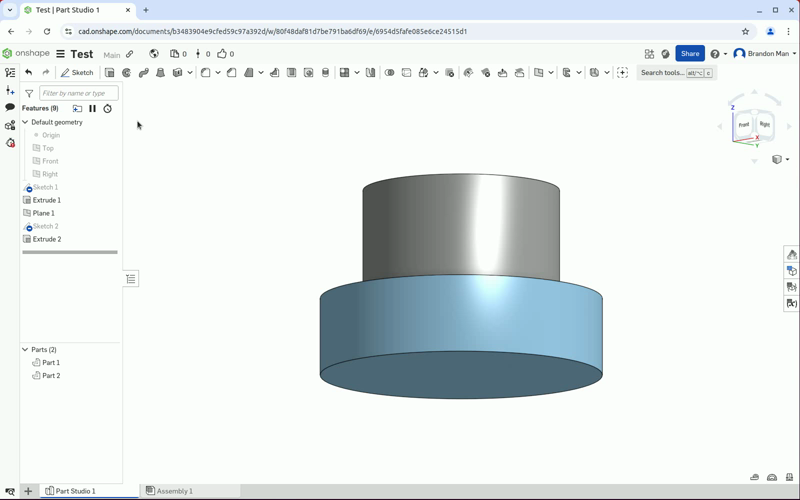
key(left, 3)
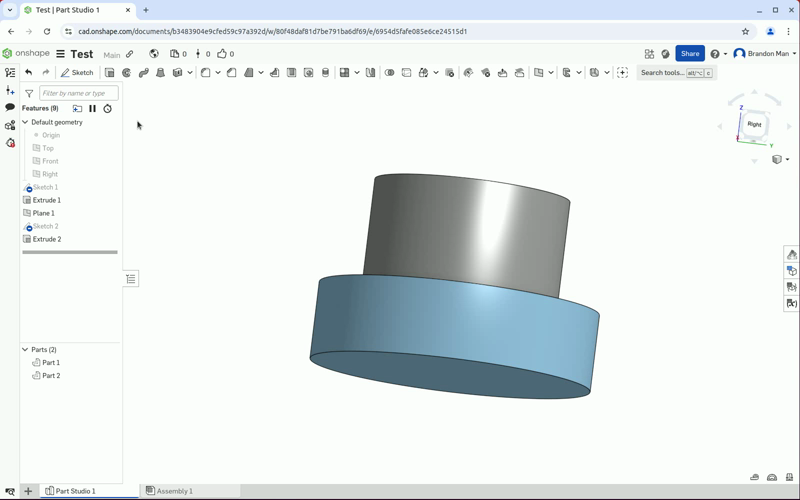
key(right, 3)
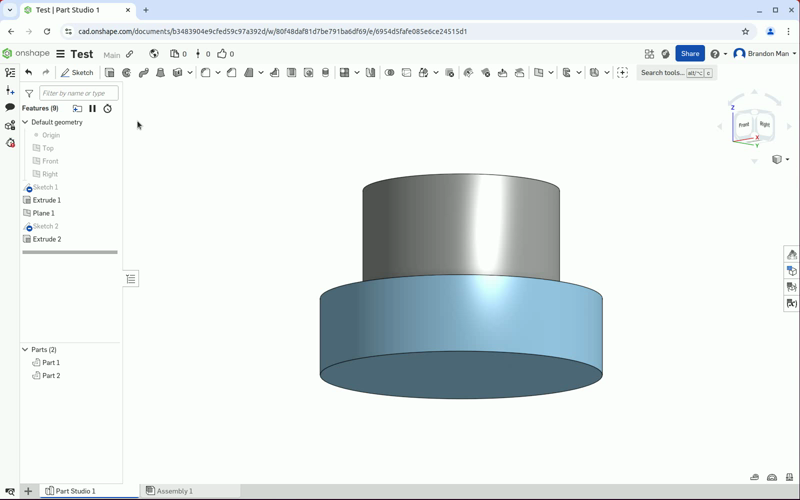
key(down, 3)
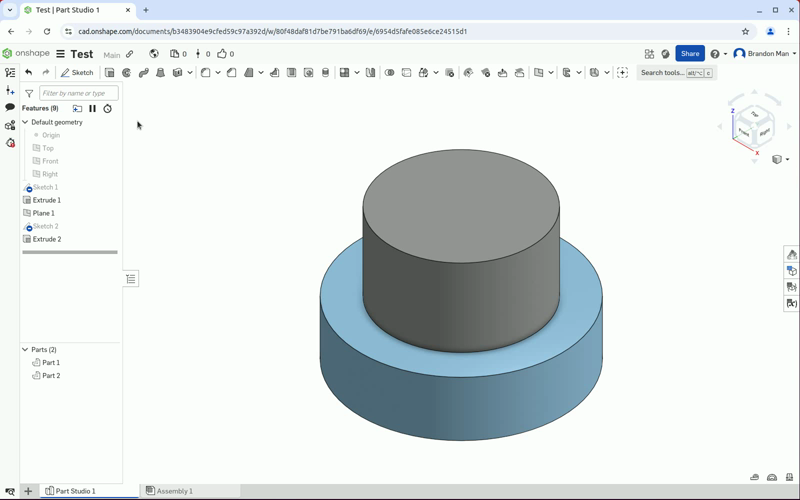
mouse_move(73, 189)
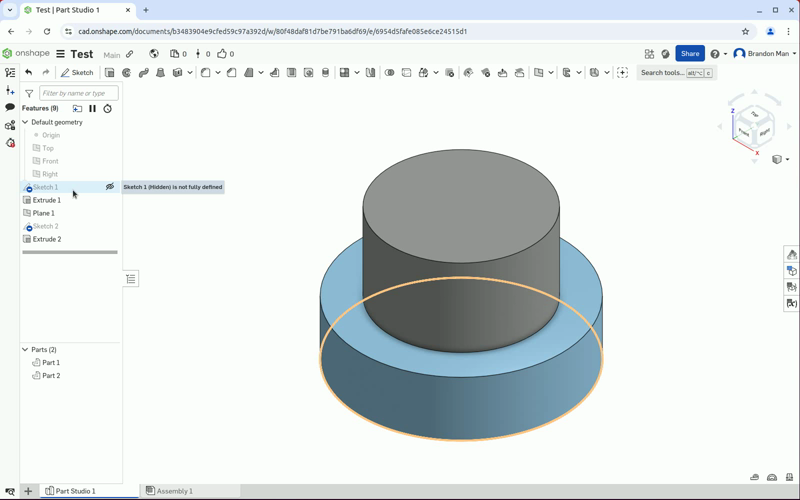
click(73, 189)